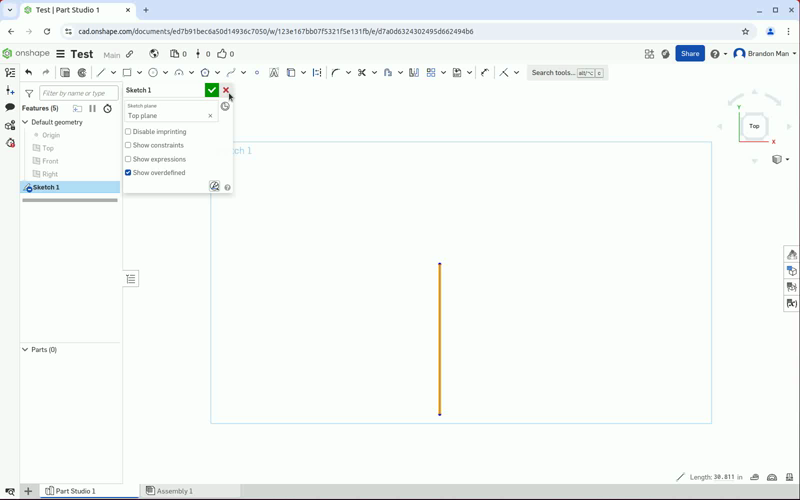
key(shift+h)
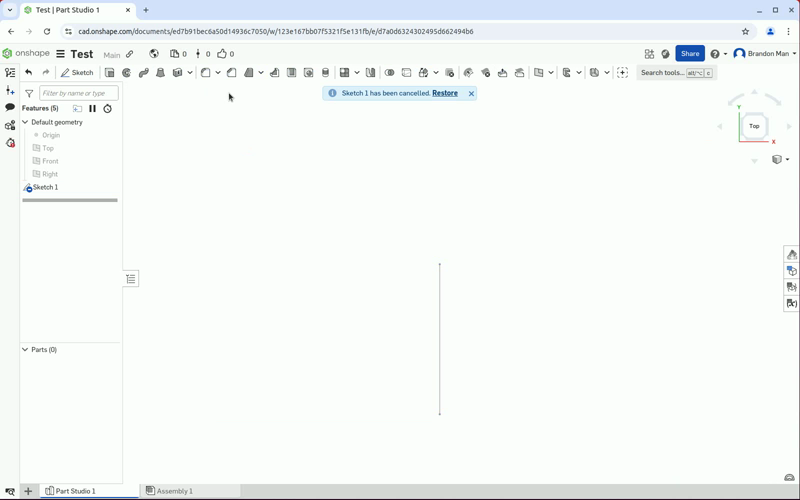
key(shift+s)
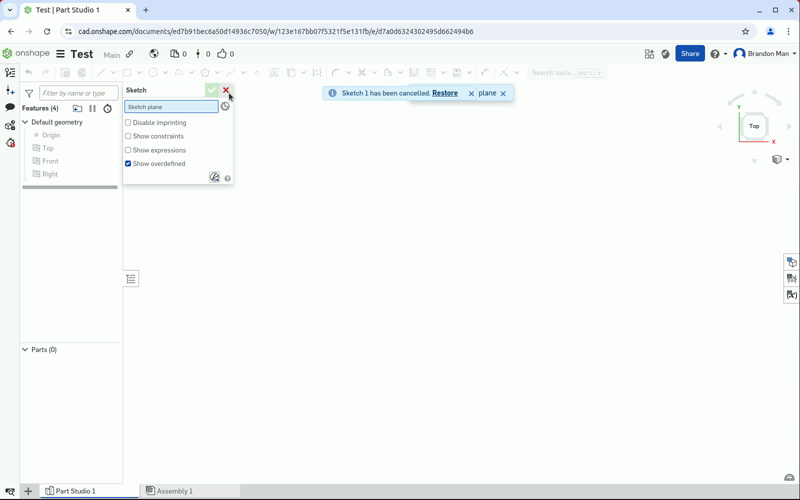
mouse_move(73, 150)
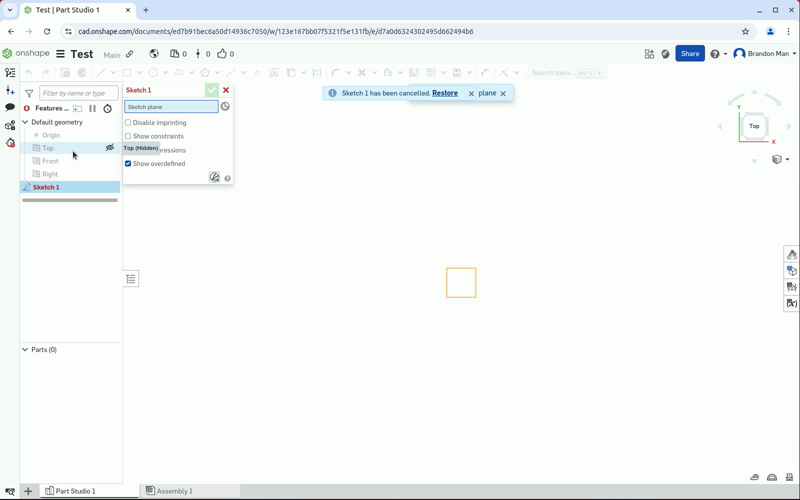
click(73, 150)
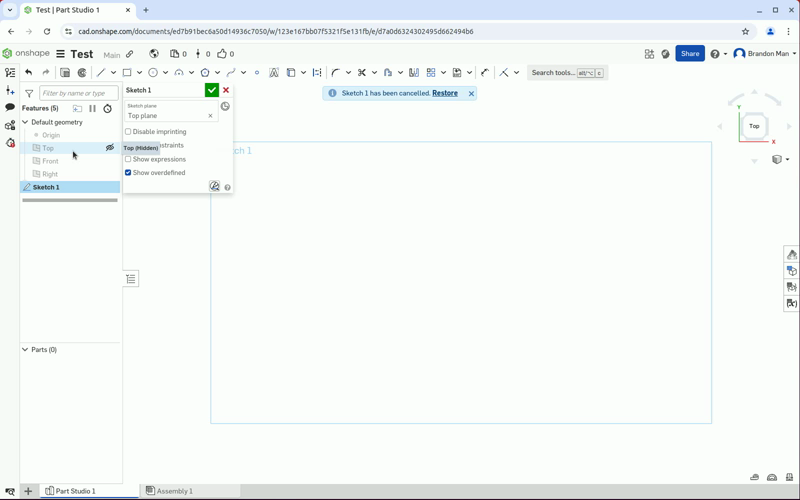
mouse_move(73, 352)
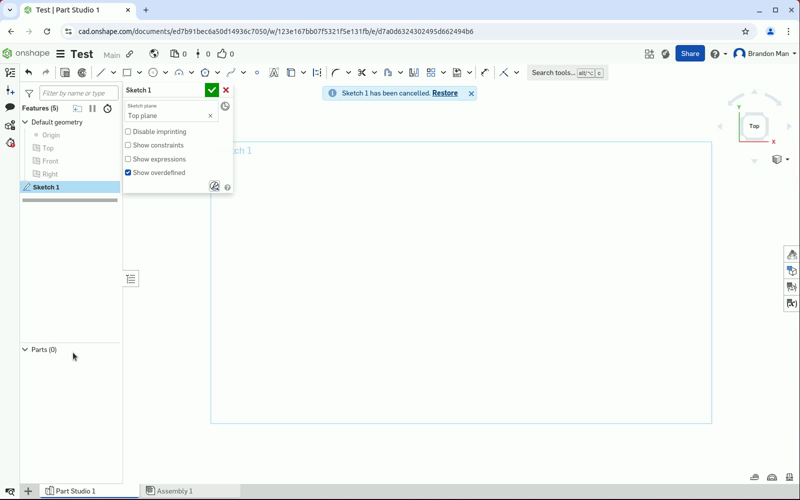
key(y)
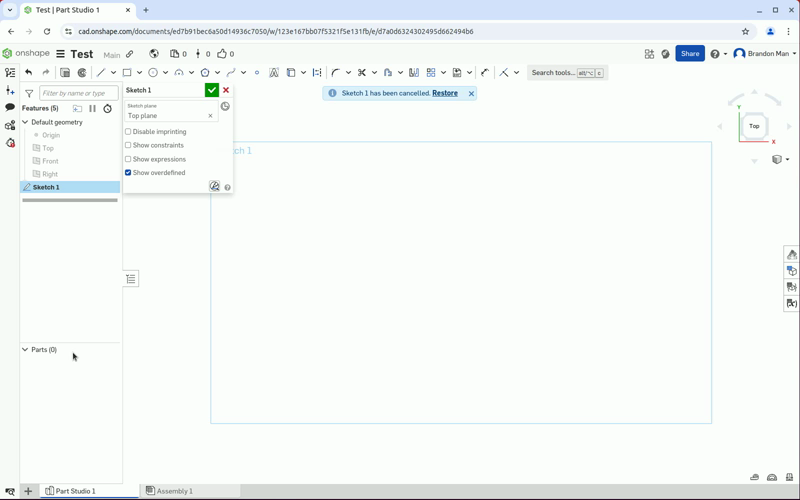
key(c)
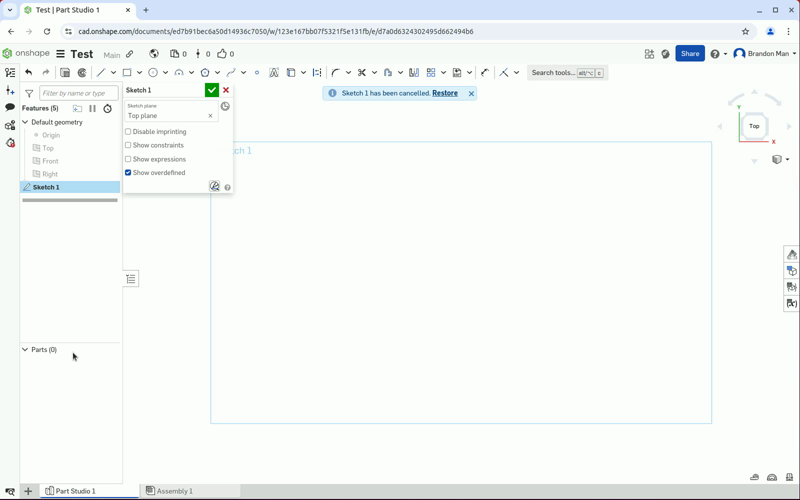
key_down(shift)
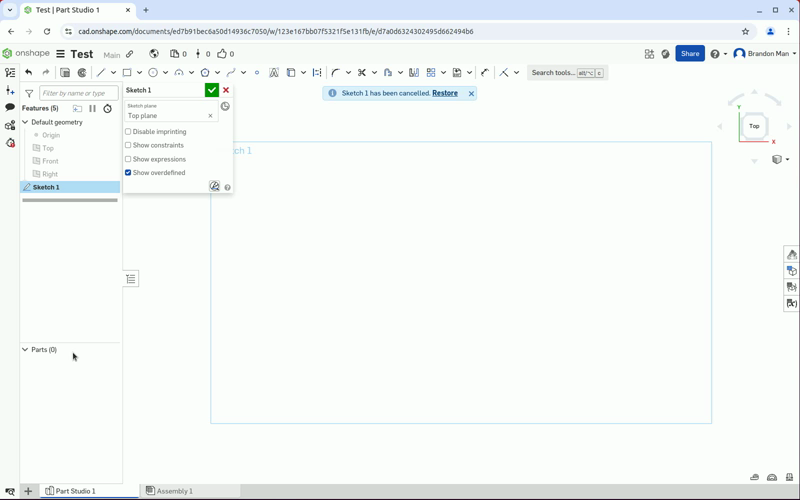
mouse_move(461, 282)
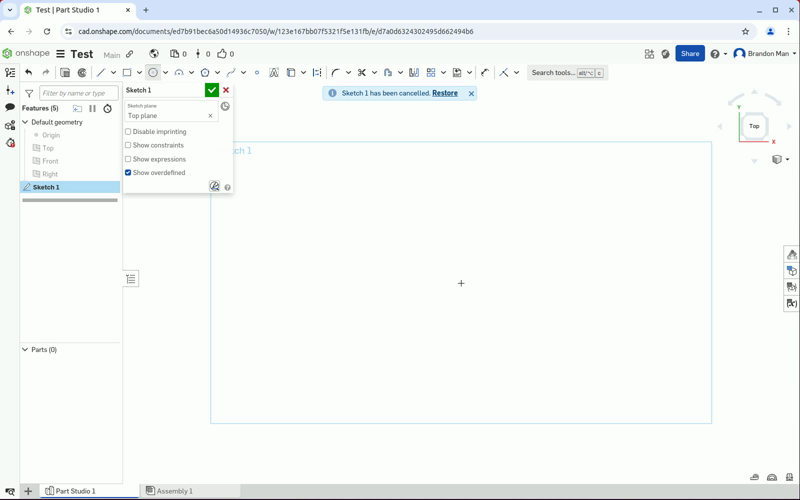
click(461, 282)
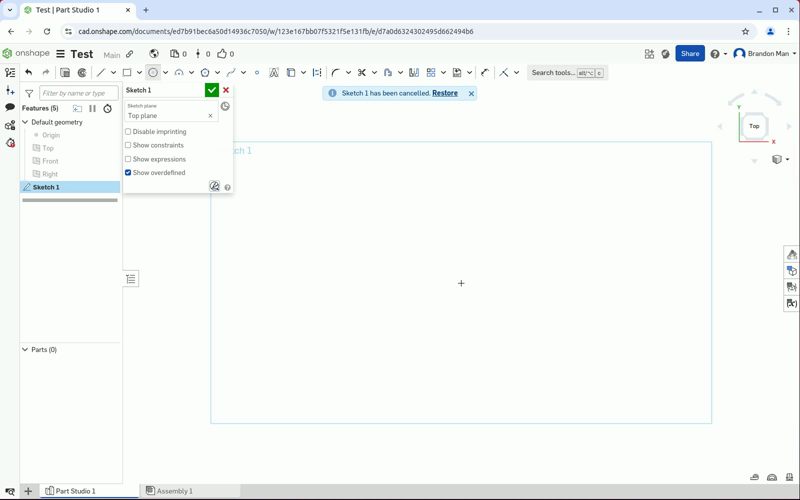
key_up(shift)
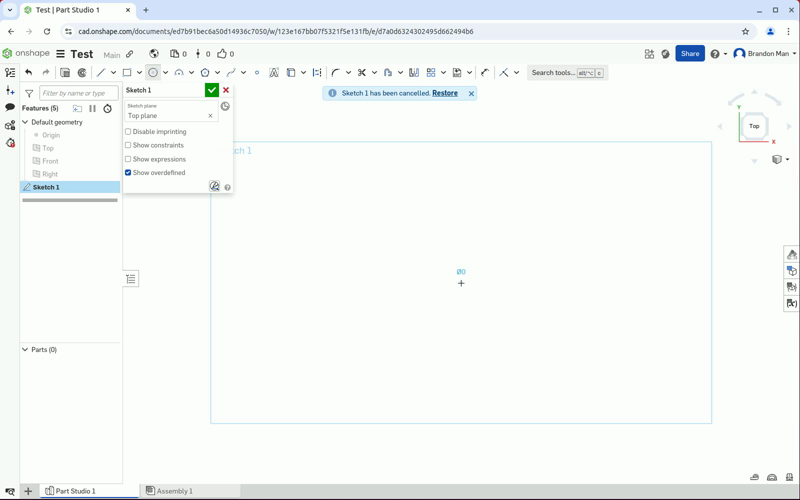
mouse_move(574, 282)
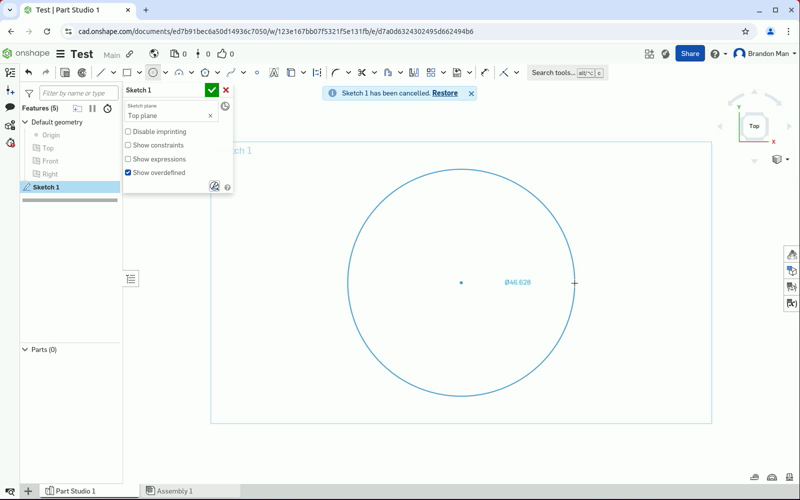
click(574, 282)
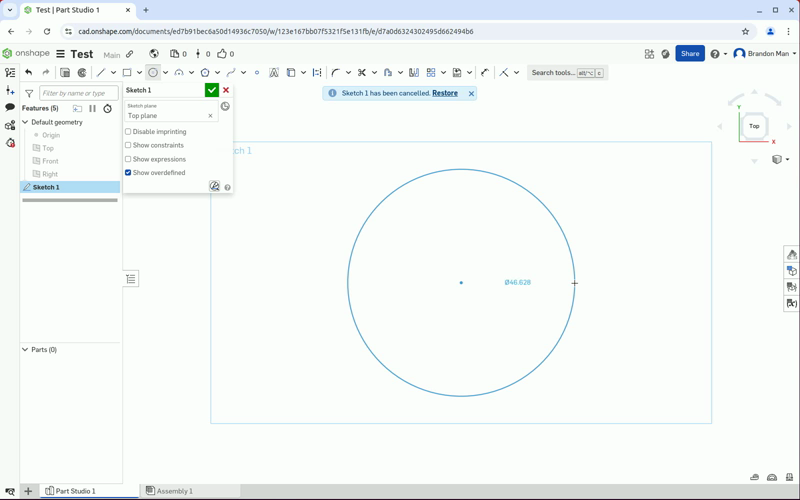
key(esc)
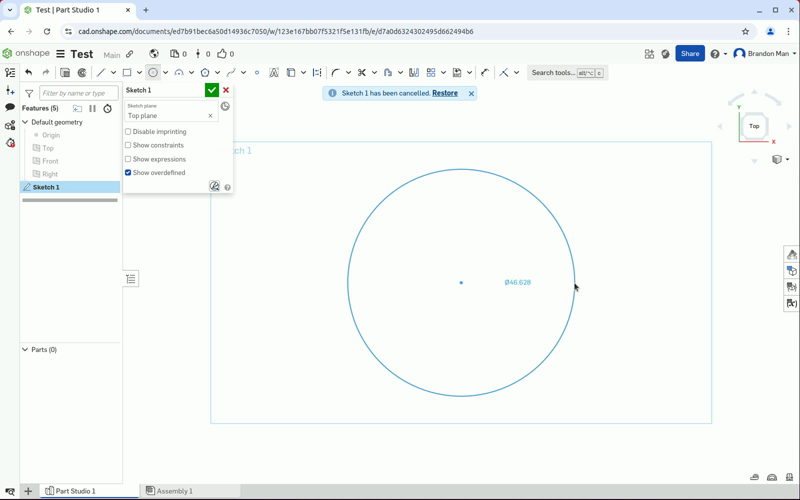
mouse_move(501, 332)
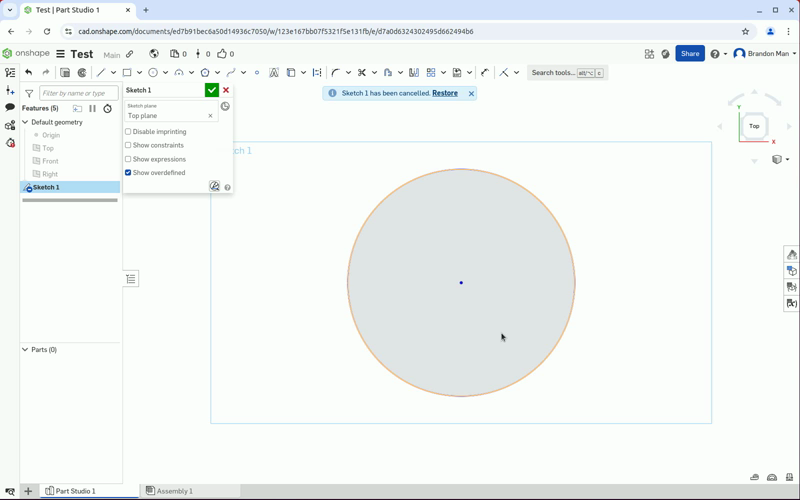
click(501, 332)
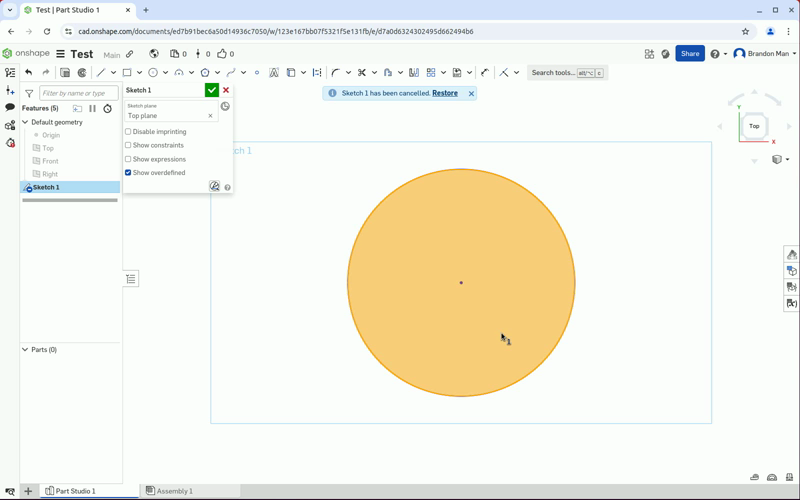
mouse_move(73, 352)
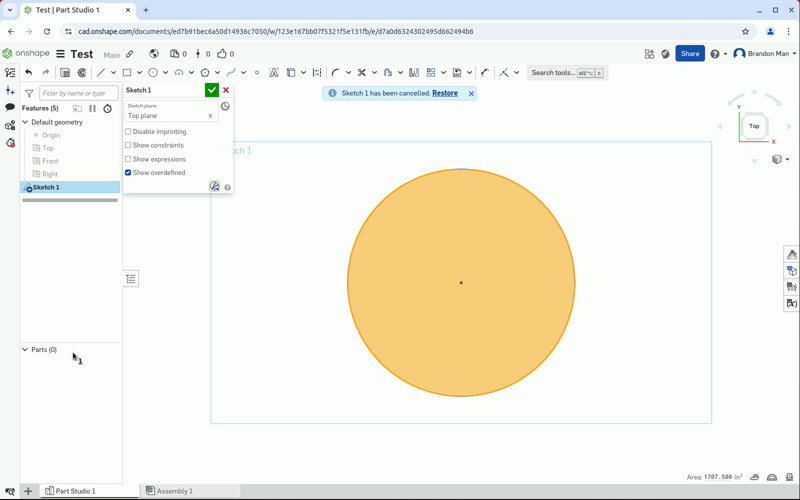
key(shift+y)
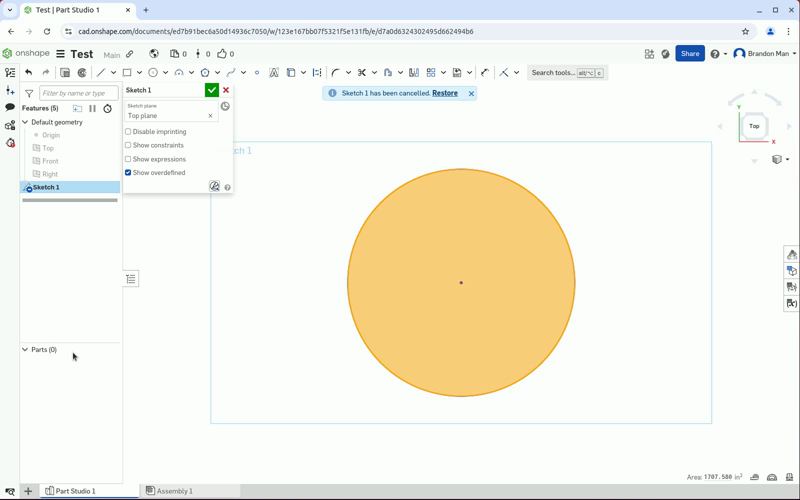
key(shift+e)
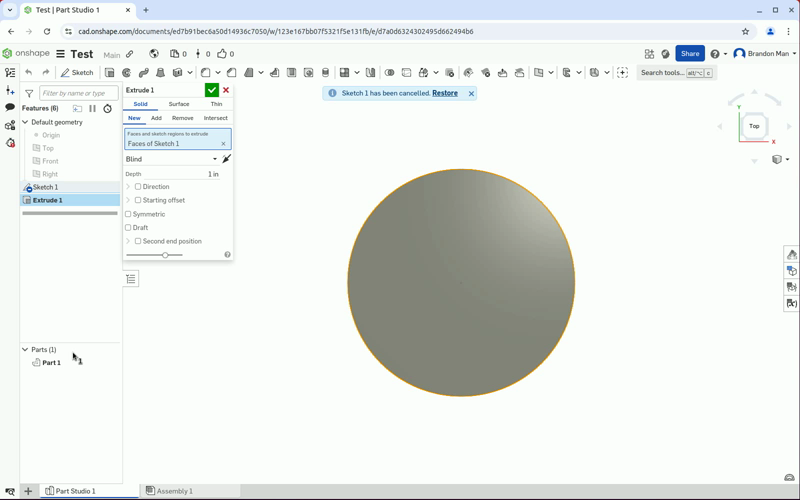
mouse_move(143, 106)
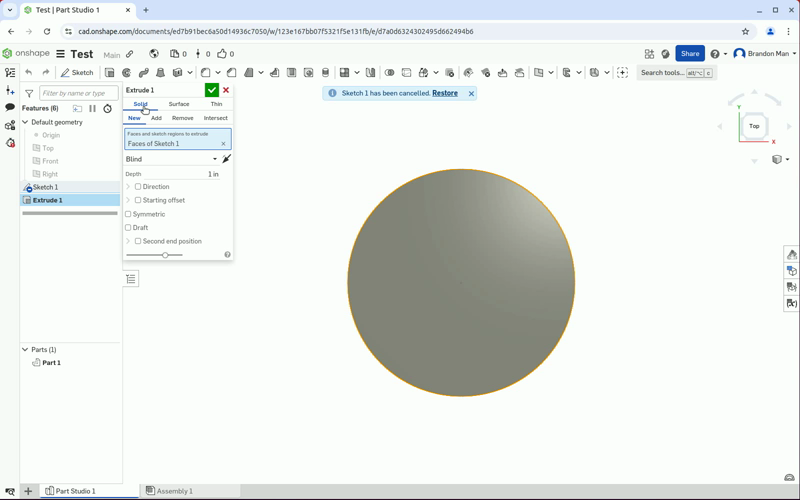
click(143, 106)
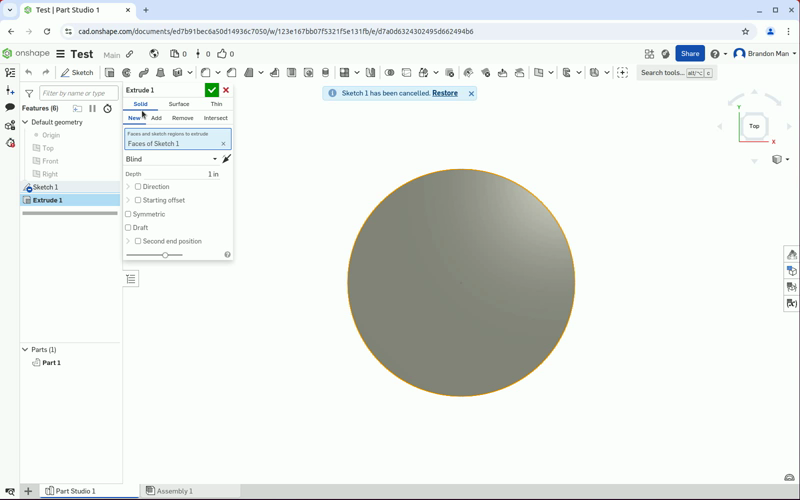
mouse_move(137, 120)
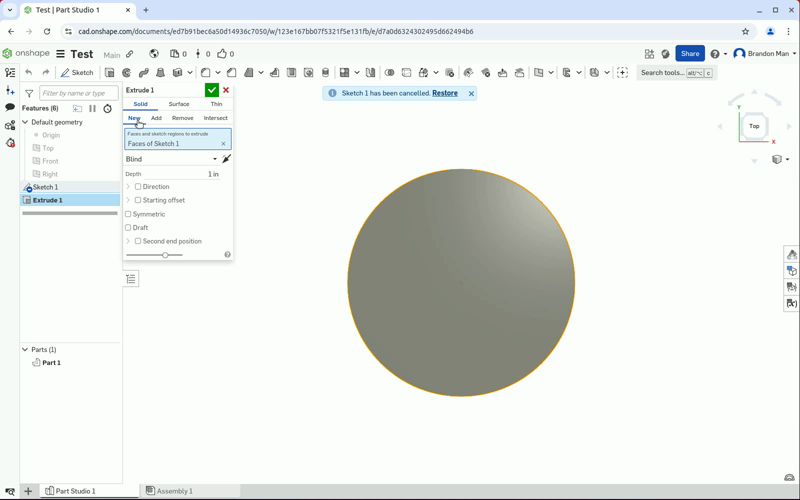
click(137, 120)
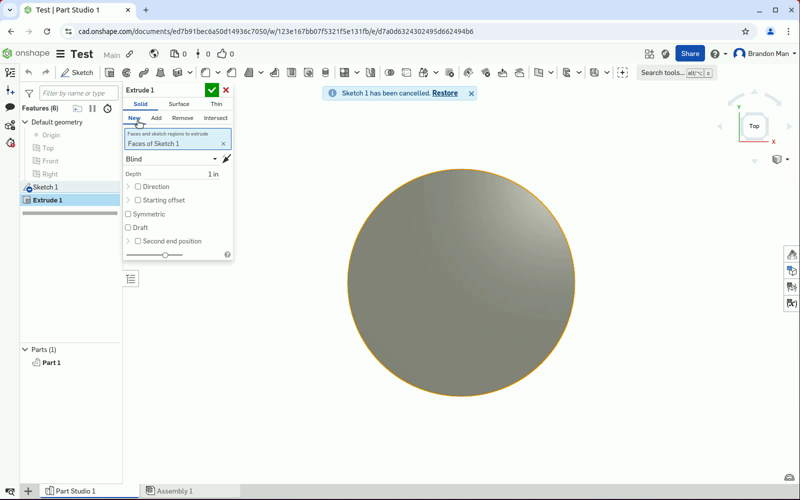
key(tab, 4)
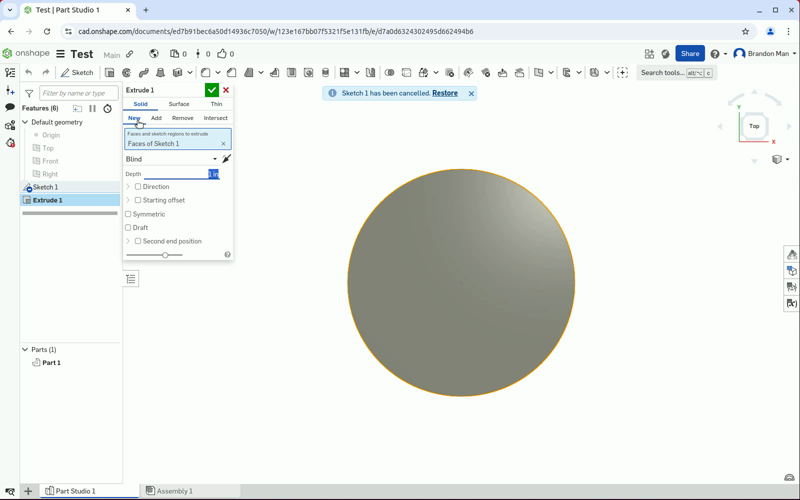
text(13.239)
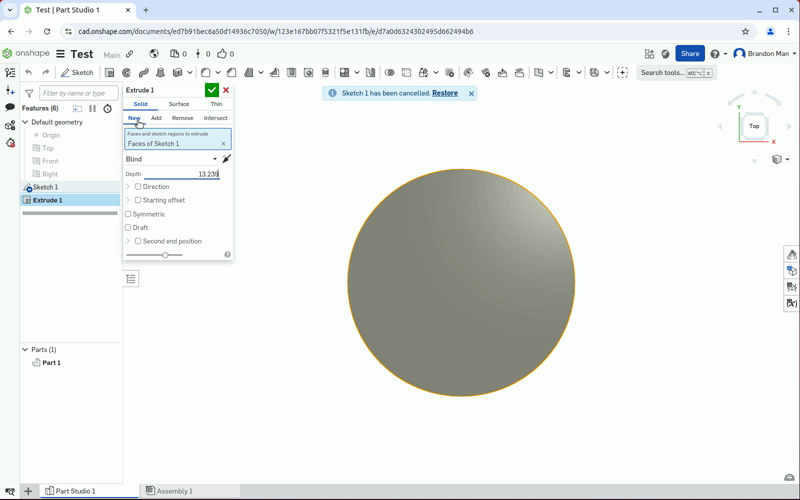
key(enter)
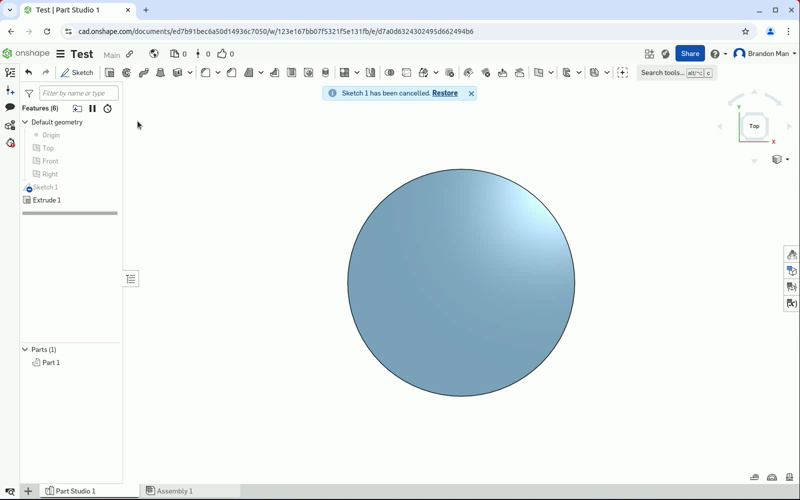
key(shift+h)
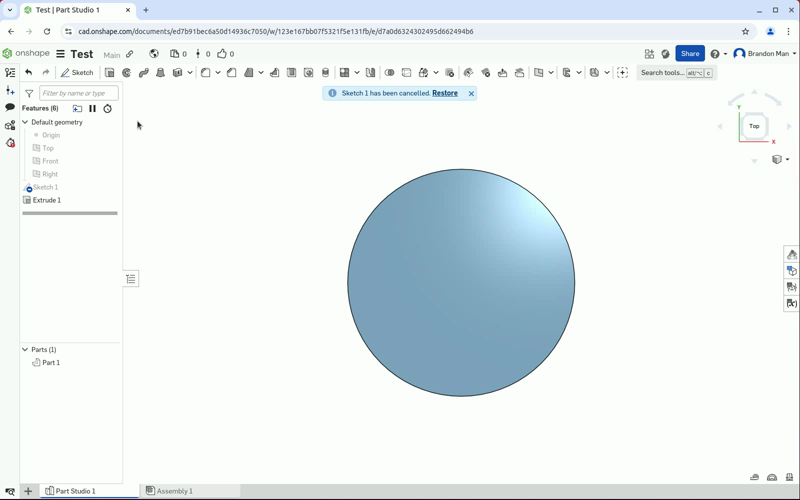
key(shift+h)
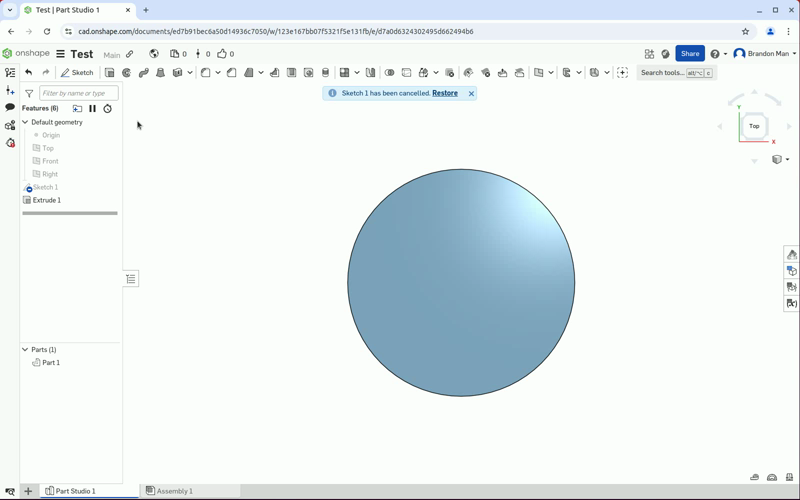
mouse_move(73, 189)
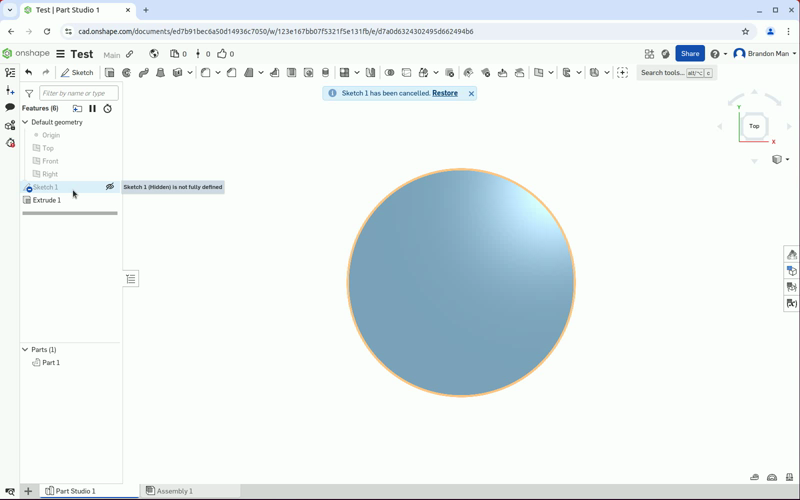
click(73, 189)
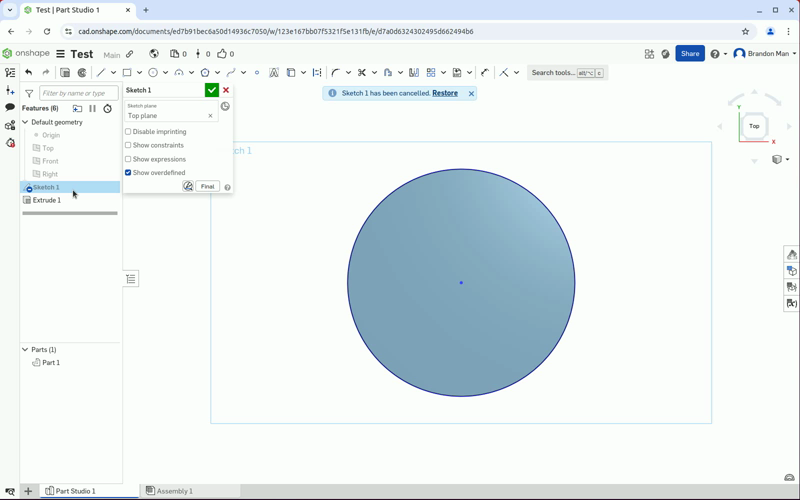
mouse_move(229, 92)
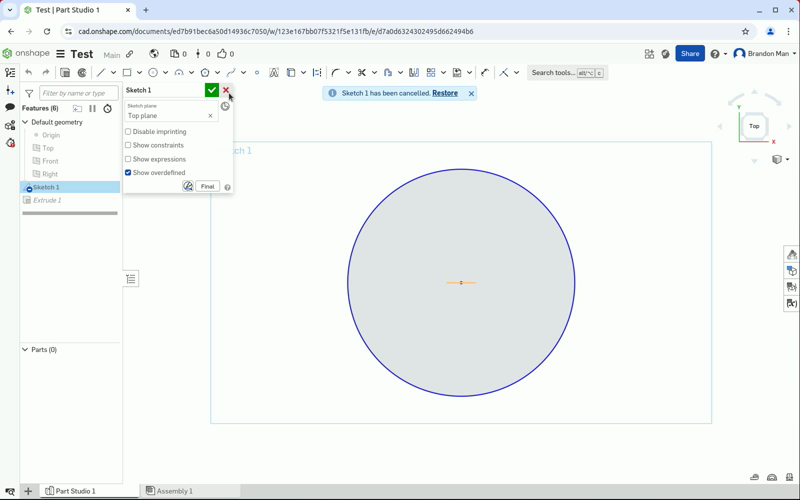
click(229, 92)
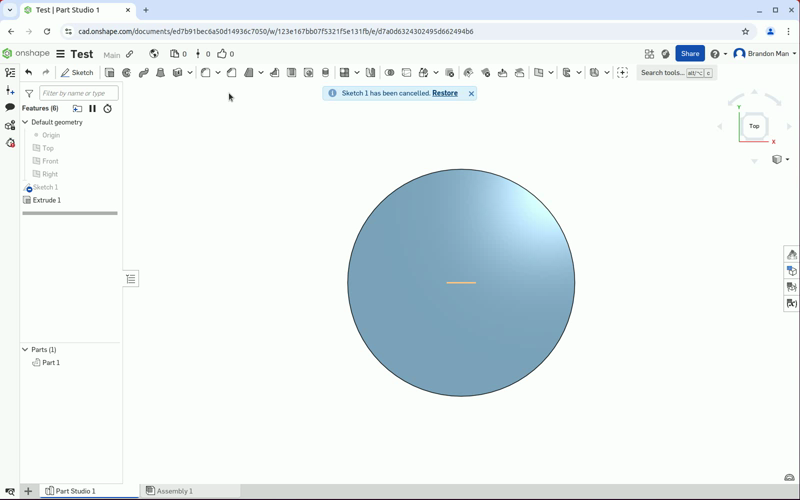
mouse_move(541, 75)
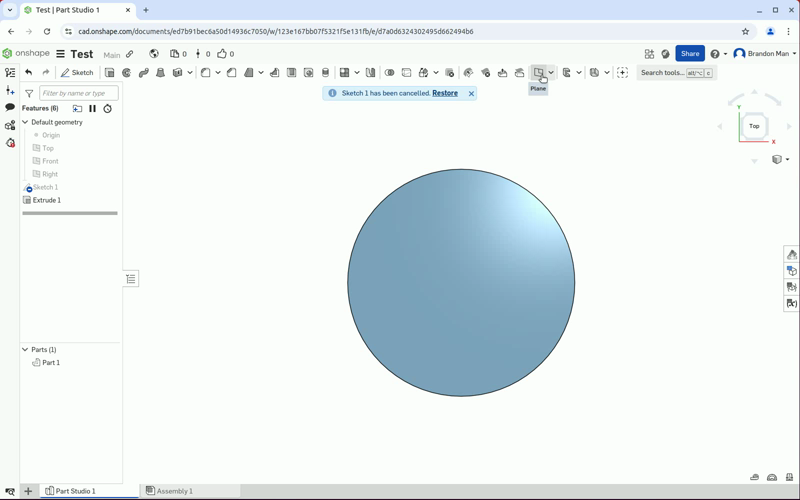
click(541, 75)
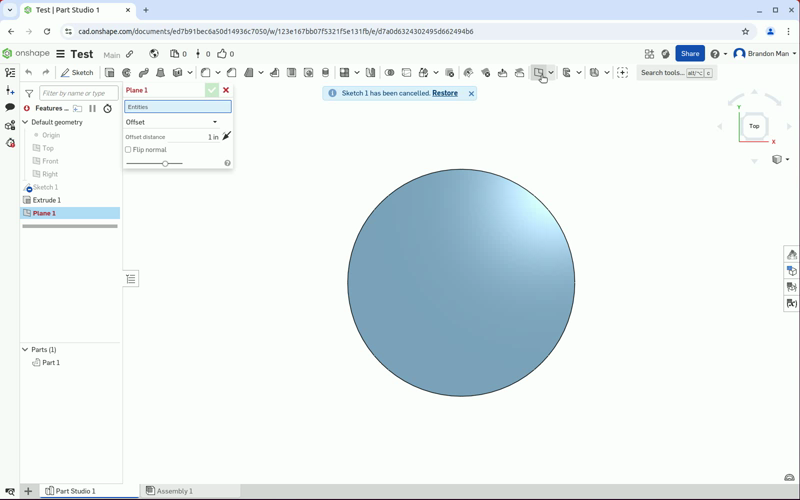
mouse_move(73, 150)
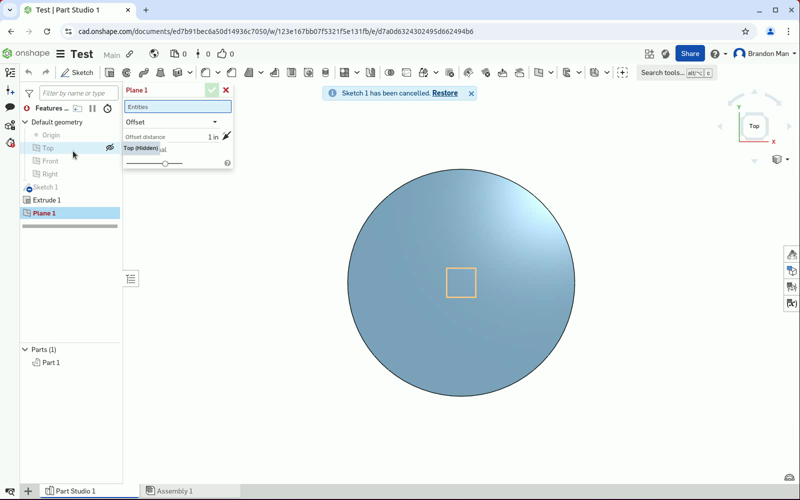
click(73, 150)
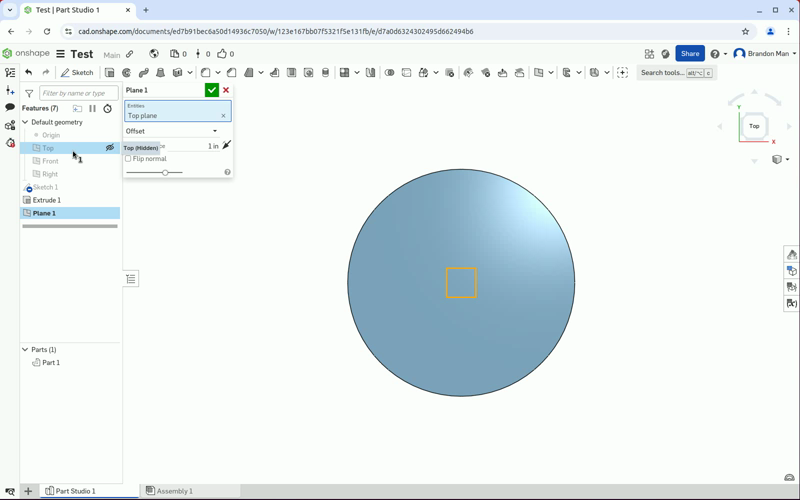
key(tab, 2)
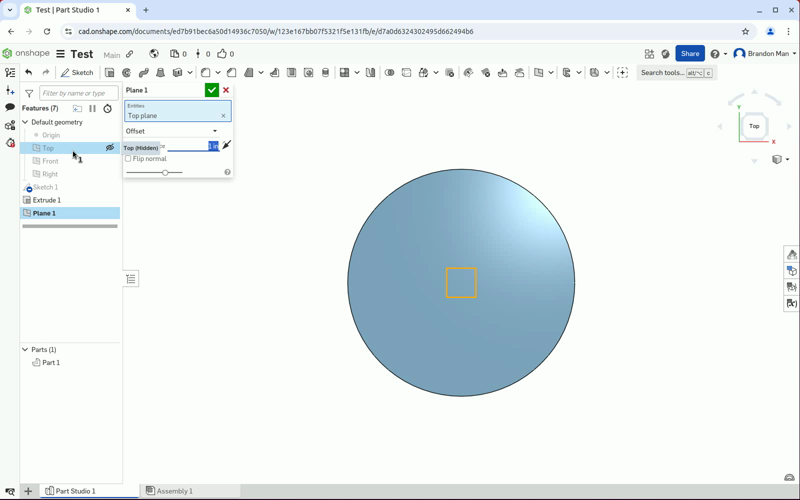
text(13.249)
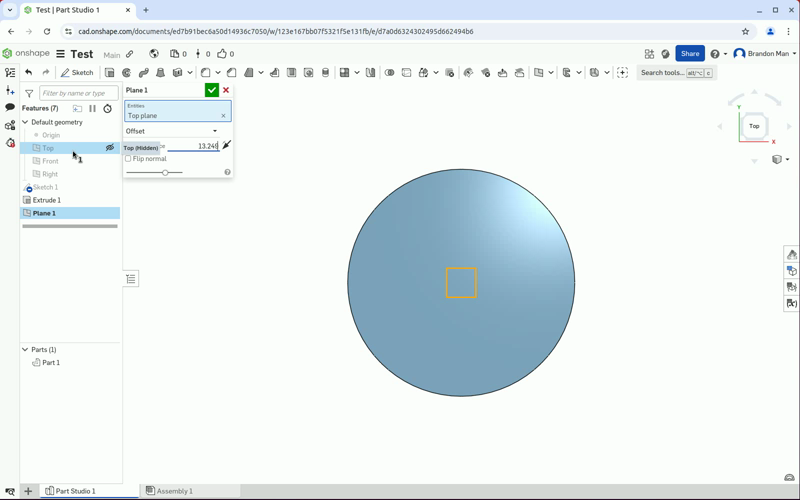
key(enter, 2)
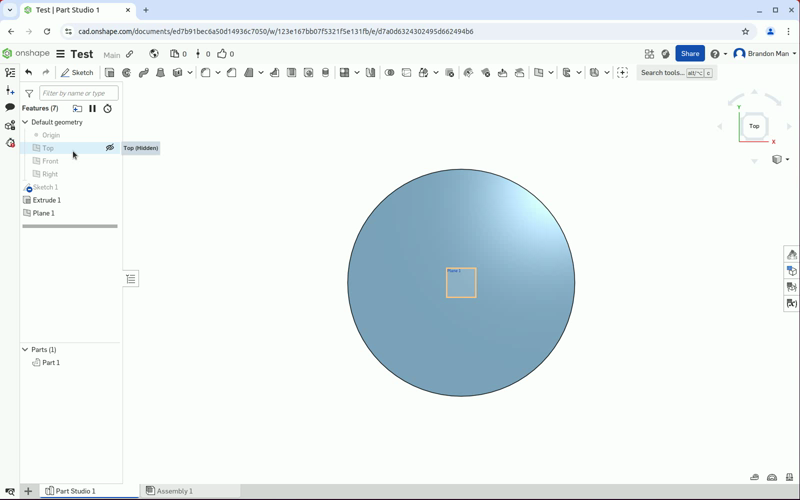
key(shift+s)
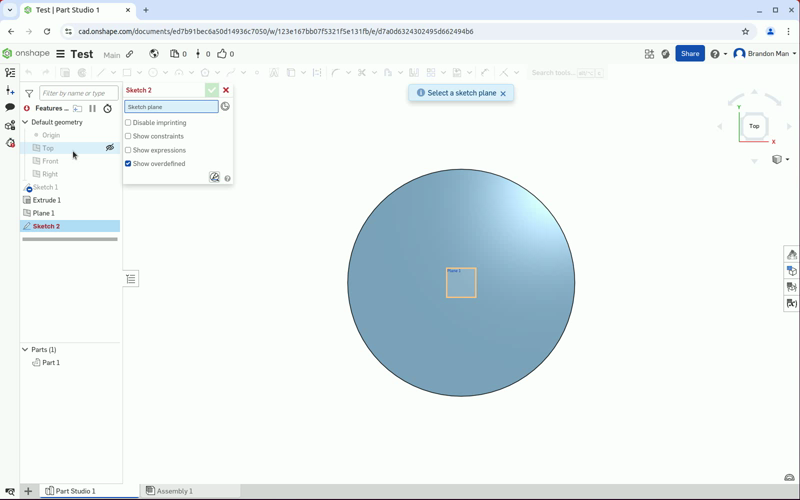
mouse_move(73, 215)
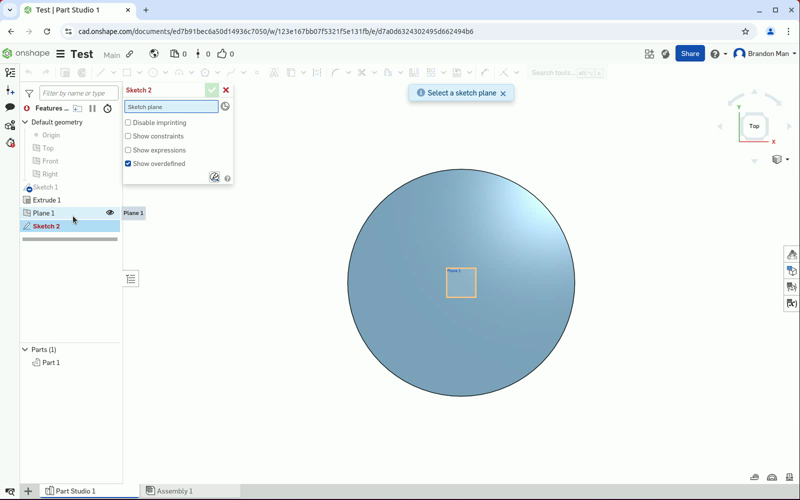
click(73, 215)
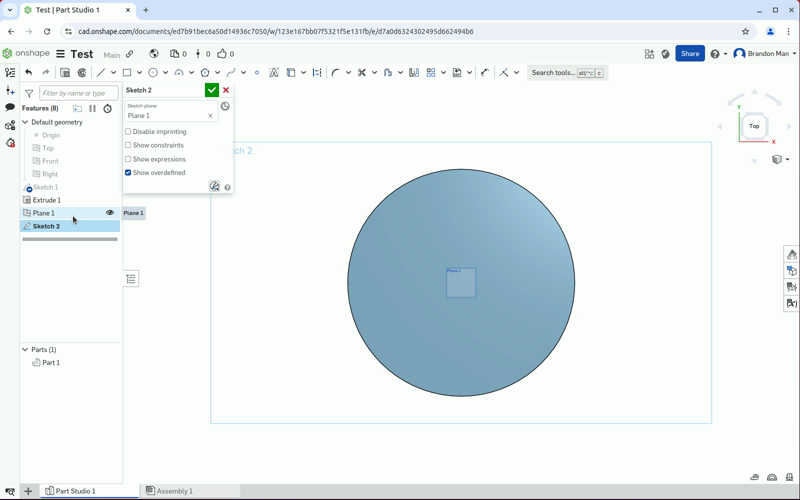
mouse_move(73, 352)
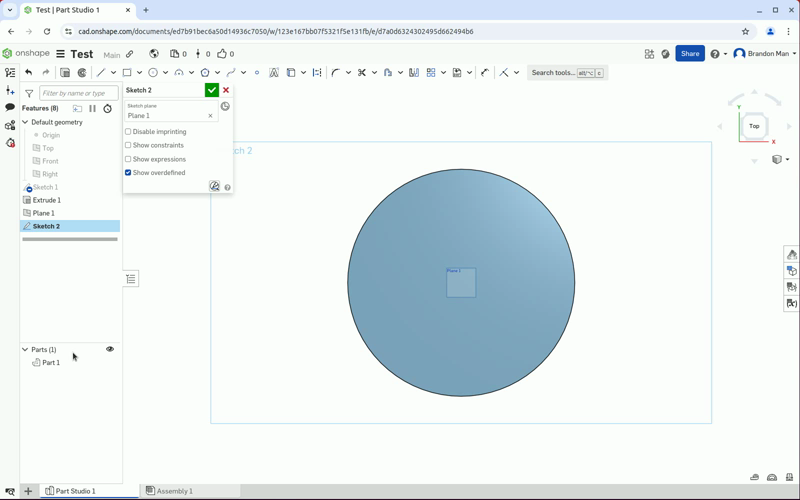
key(y)
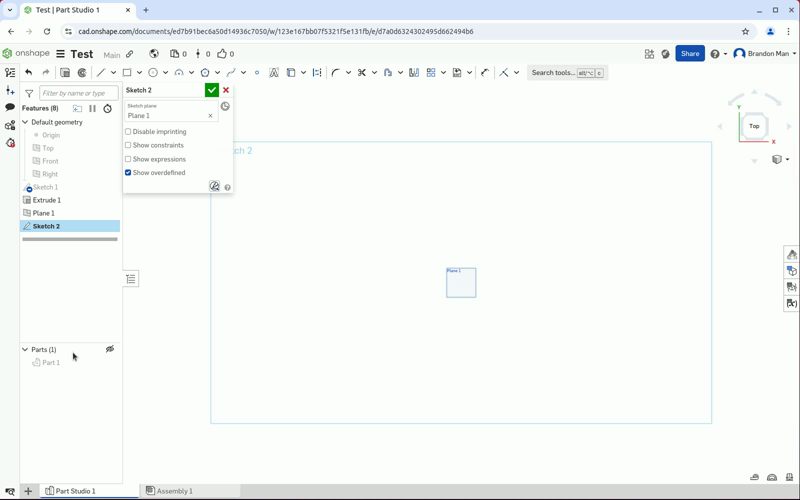
key(c)
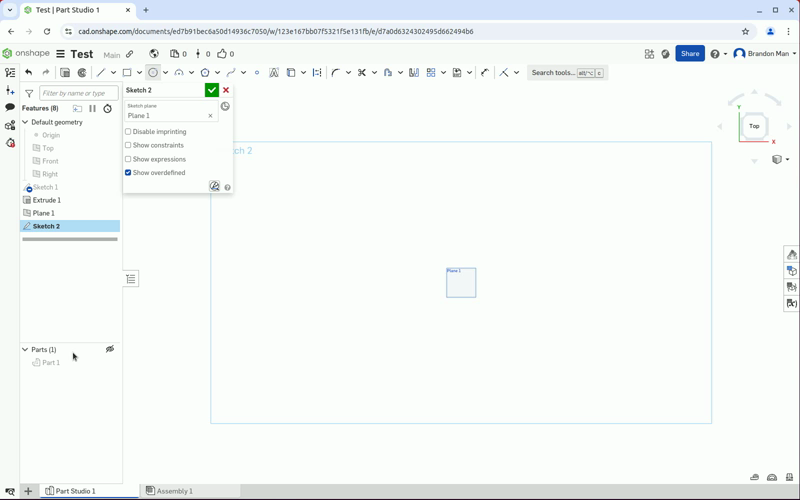
key_down(shift)
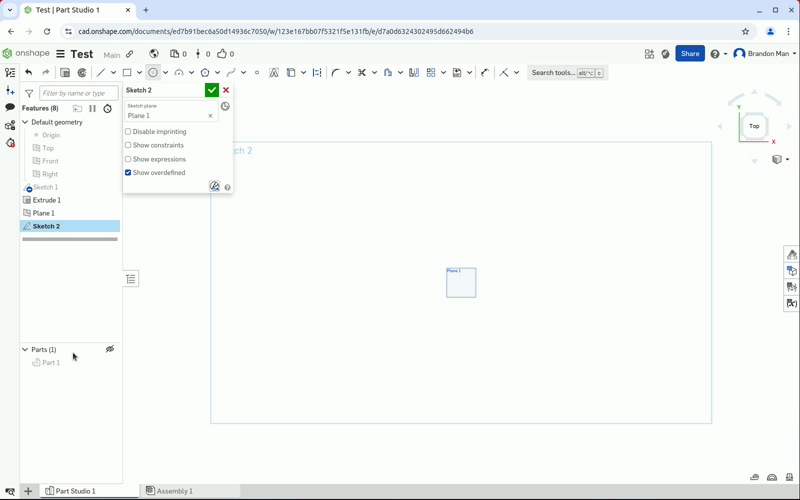
mouse_move(461, 282)
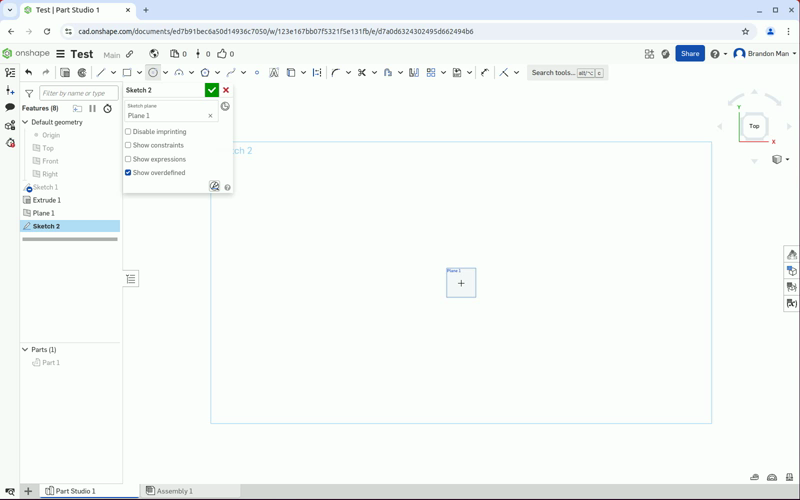
click(461, 282)
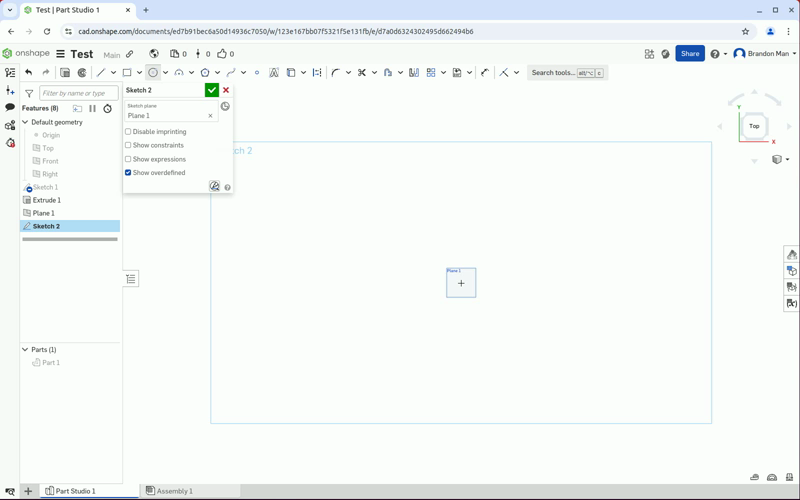
key_up(shift)
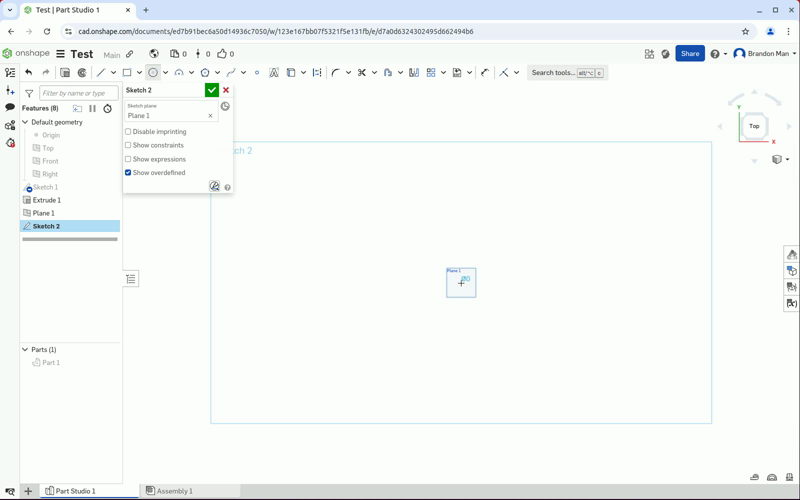
mouse_move(566, 282)
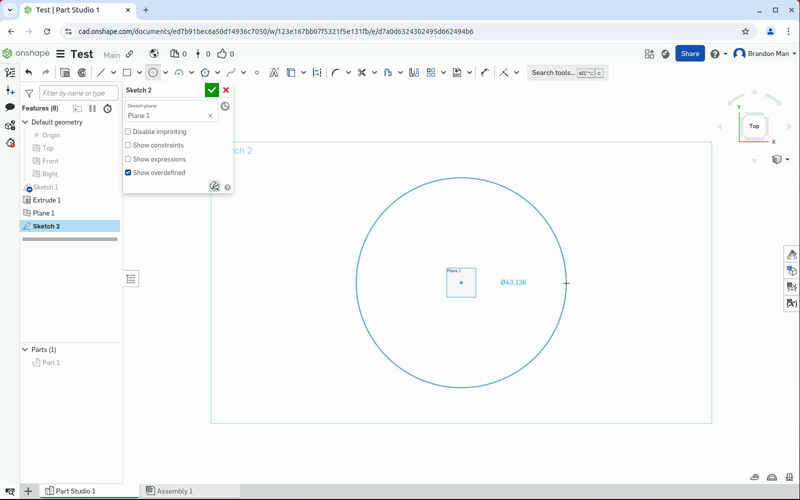
click(566, 282)
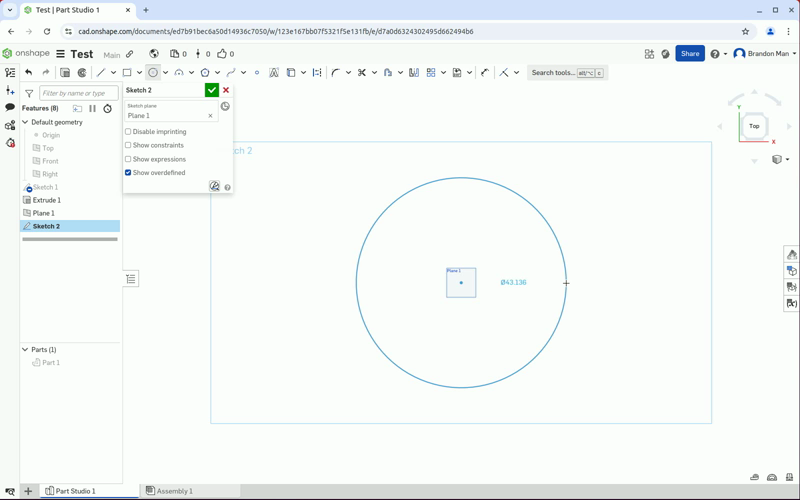
key(esc)
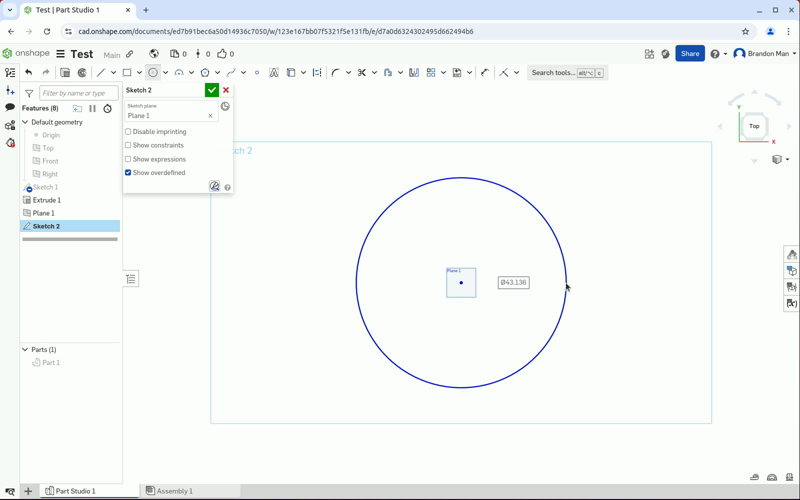
mouse_move(466, 253)
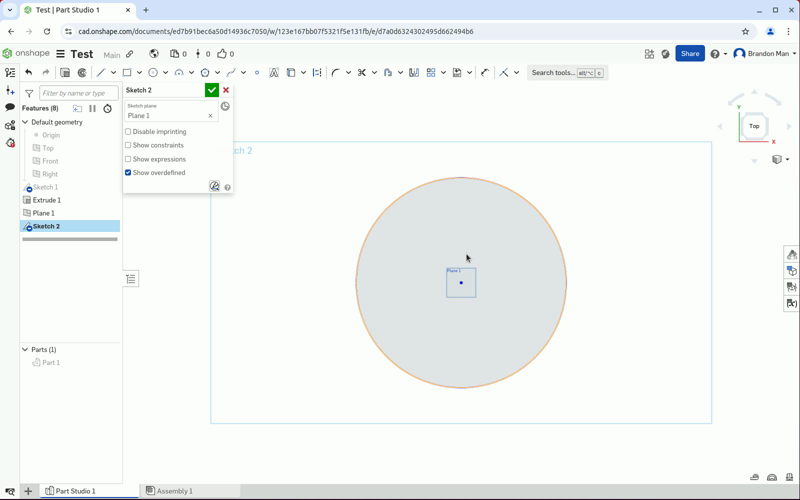
click(466, 253)
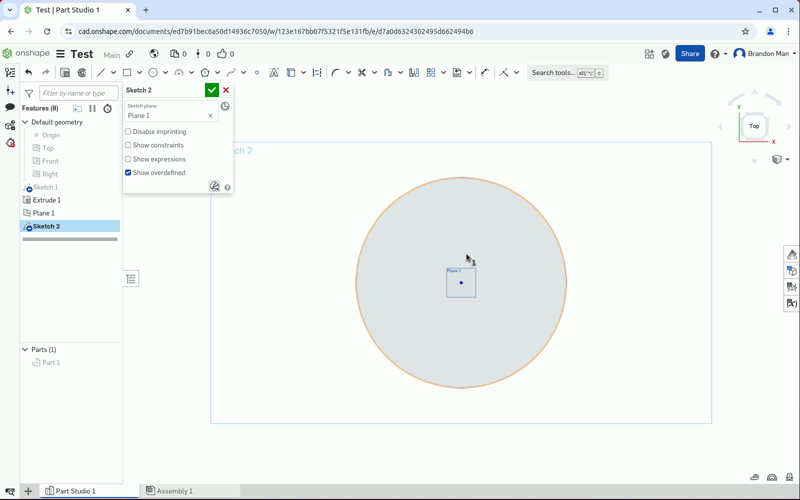
mouse_move(73, 352)
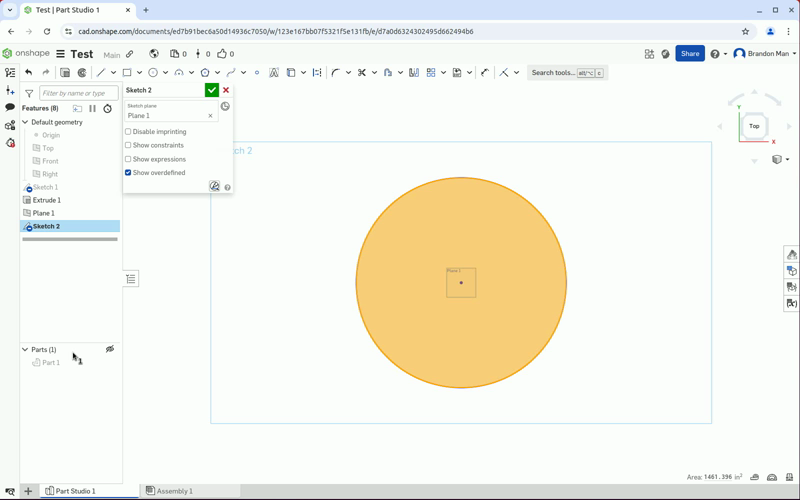
key(shift+y)
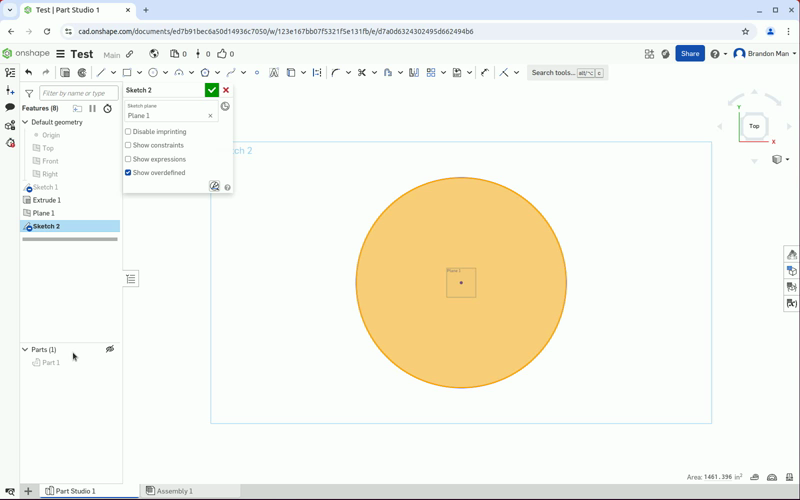
key(shift+e)
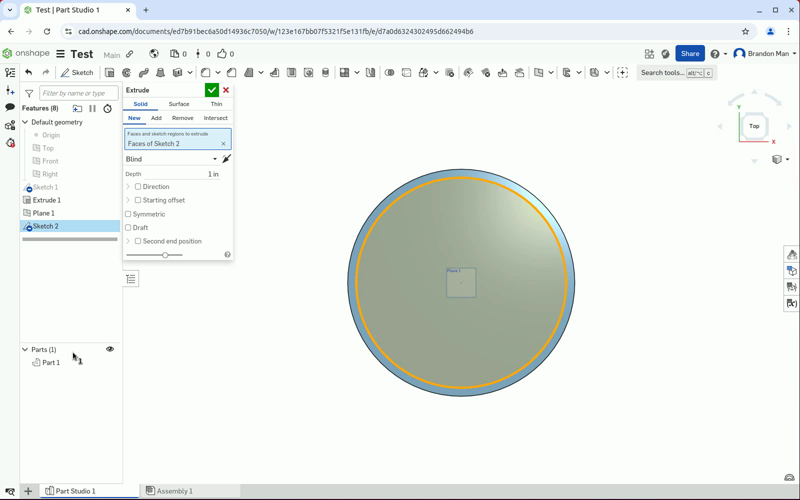
mouse_move(143, 106)
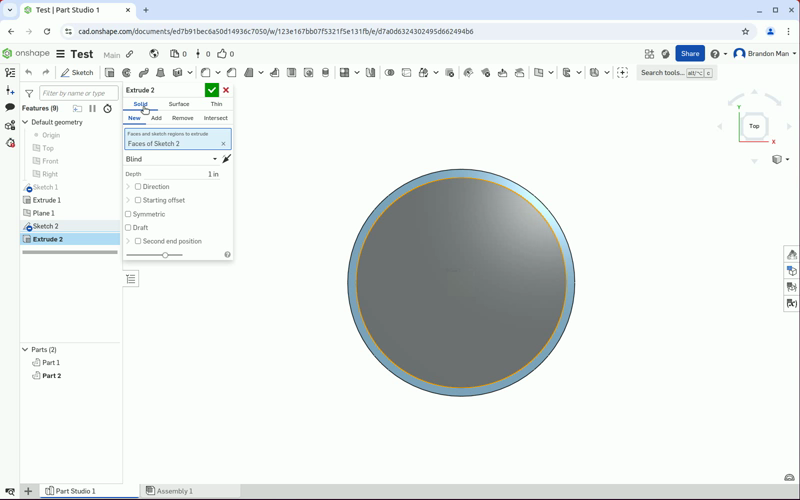
click(143, 106)
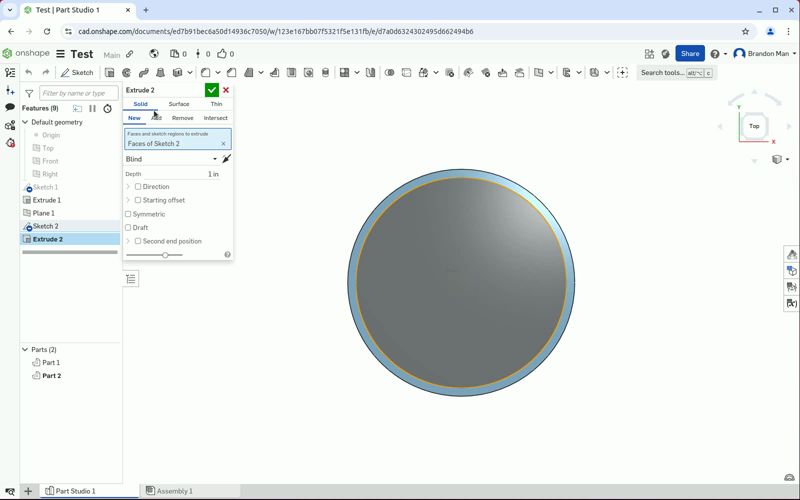
mouse_move(186, 120)
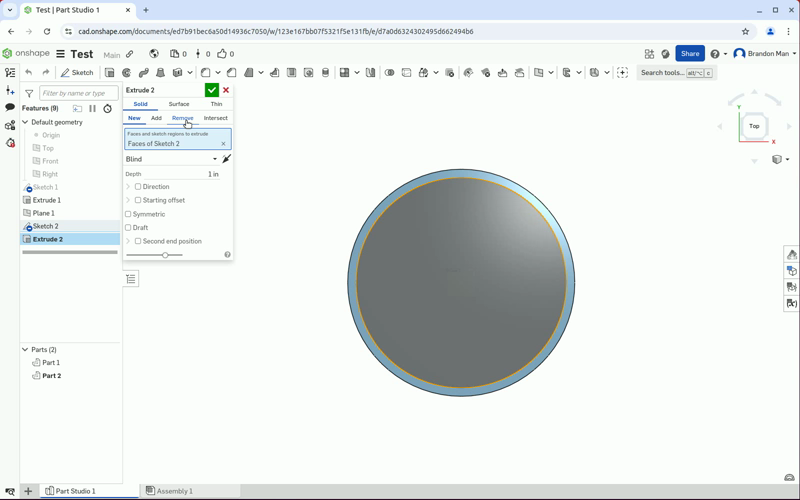
click(186, 120)
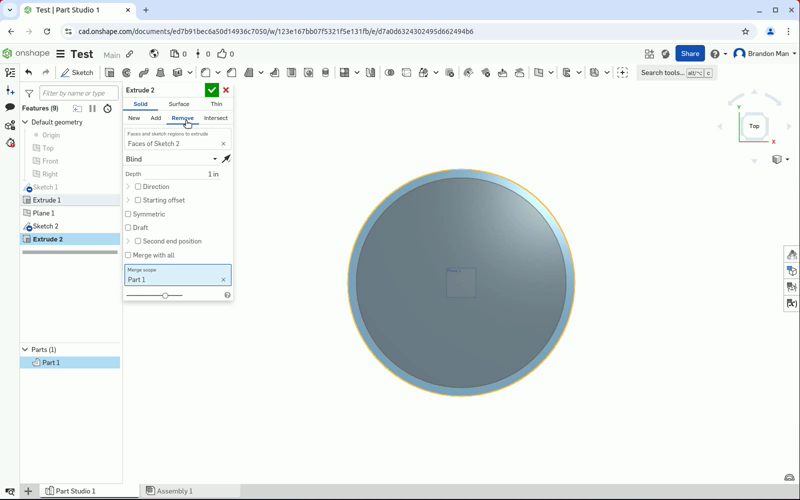
key(tab, 4)
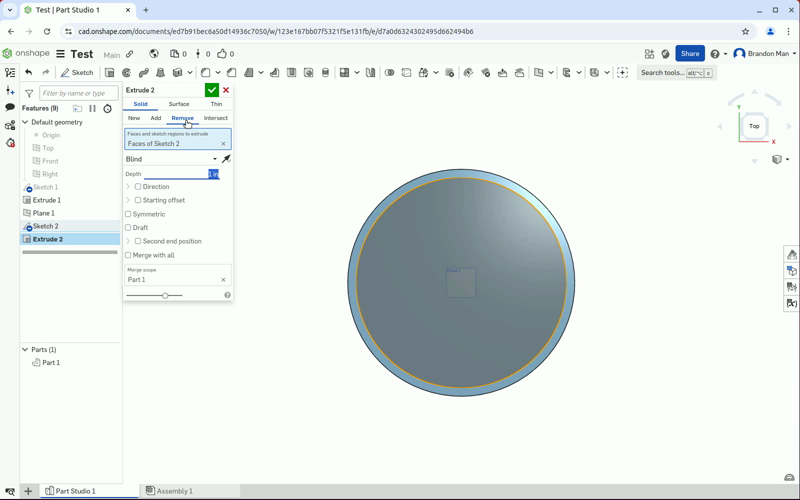
text(11.313)
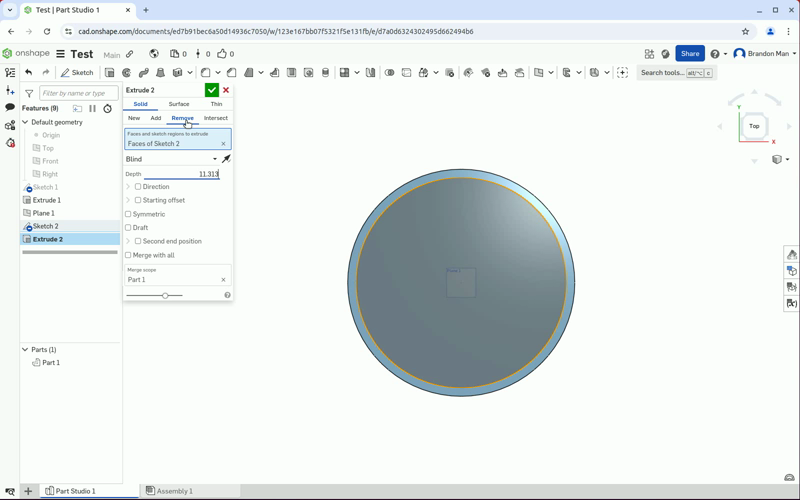
key(tab, 6)
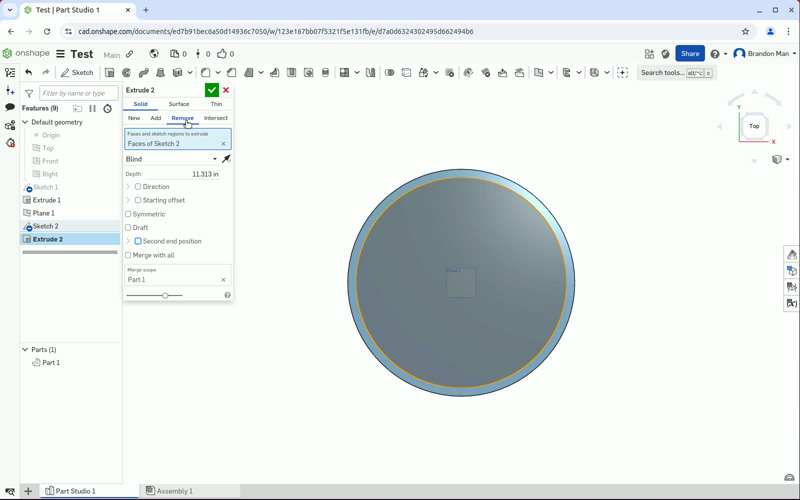
key(space)
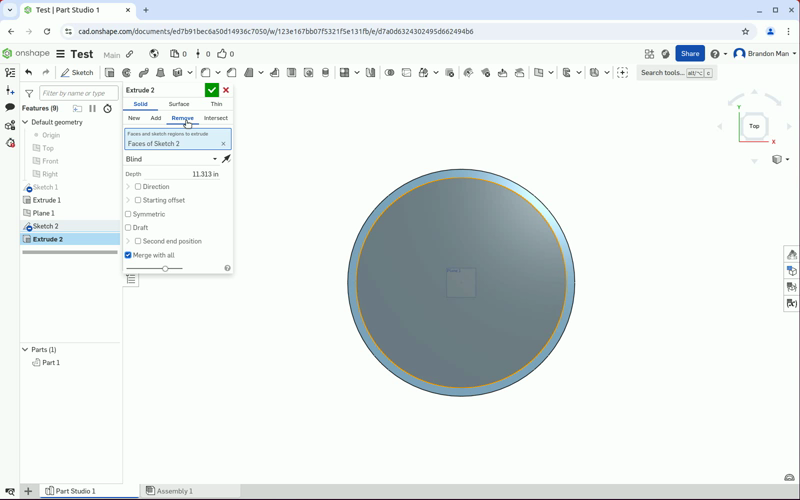
key(enter)
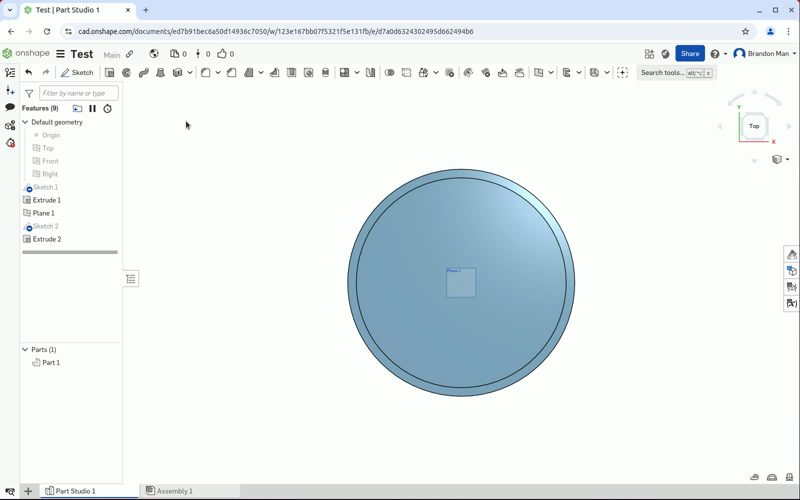
key(shift+h)
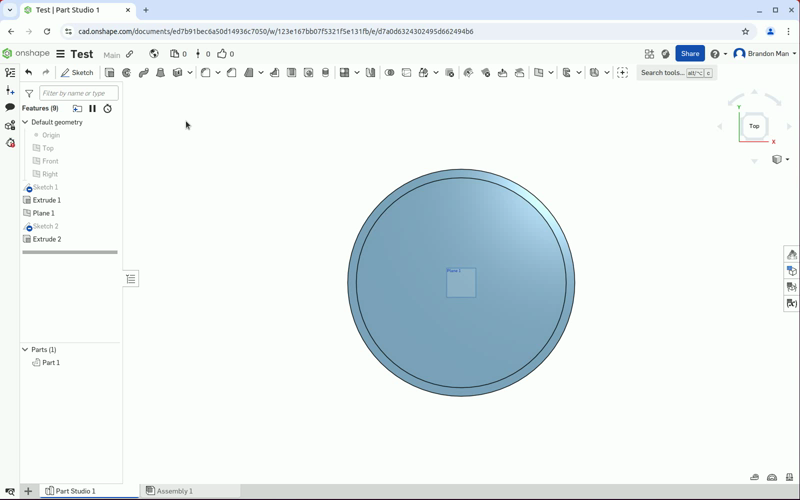
key(shift+h)
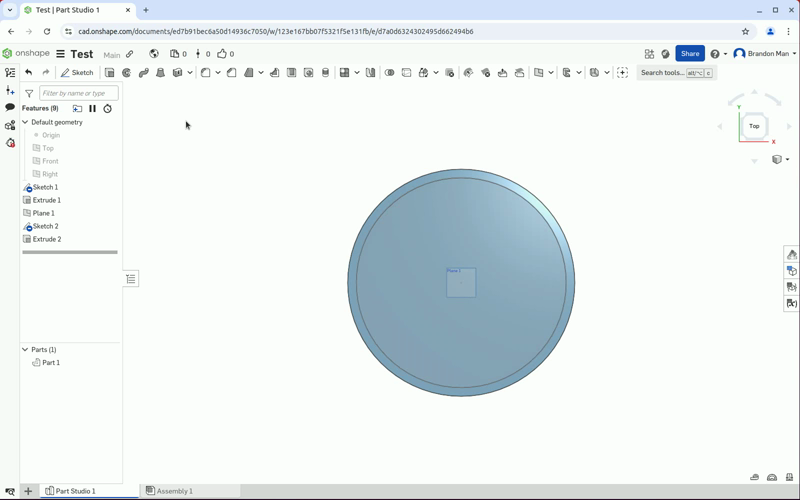
key(shift+7)
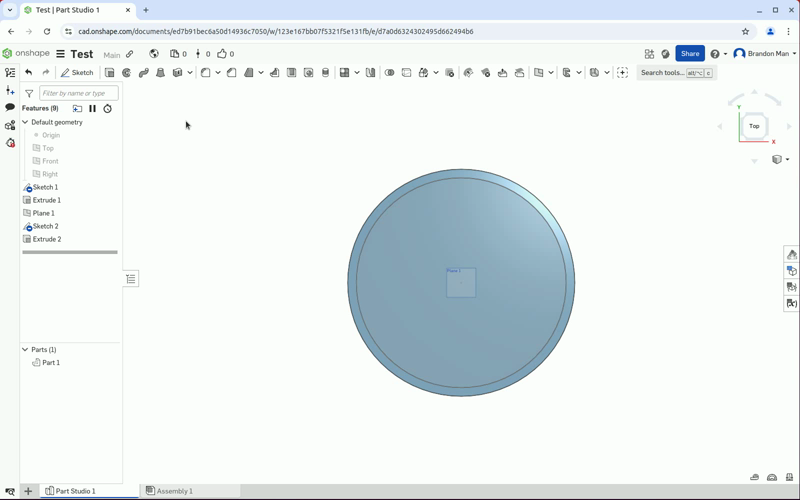
key(up, 3)
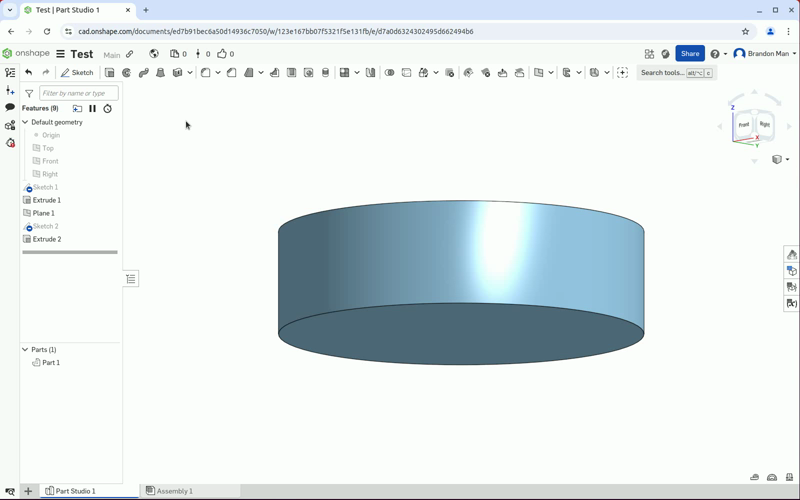
key(left, 3)
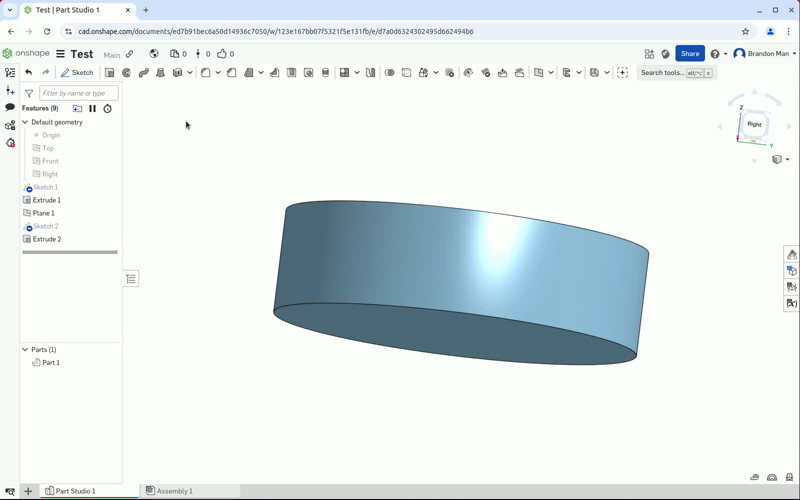
key(right, 3)
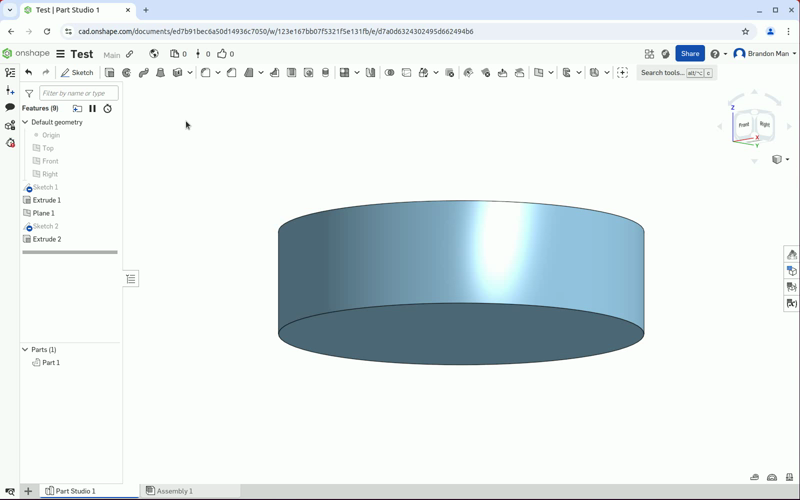
key(down, 3)
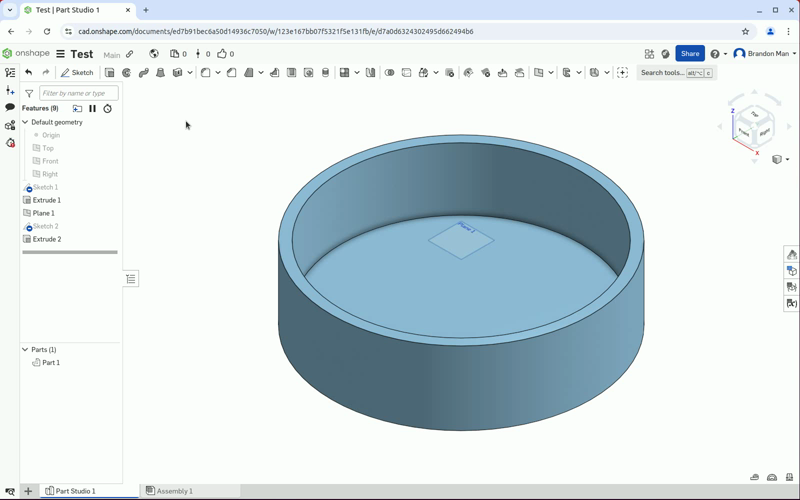
mouse_move(73, 189)
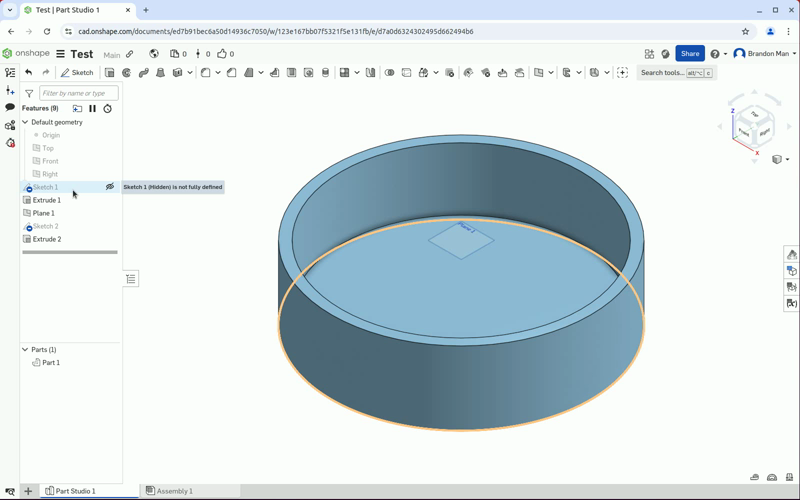
click(73, 189)